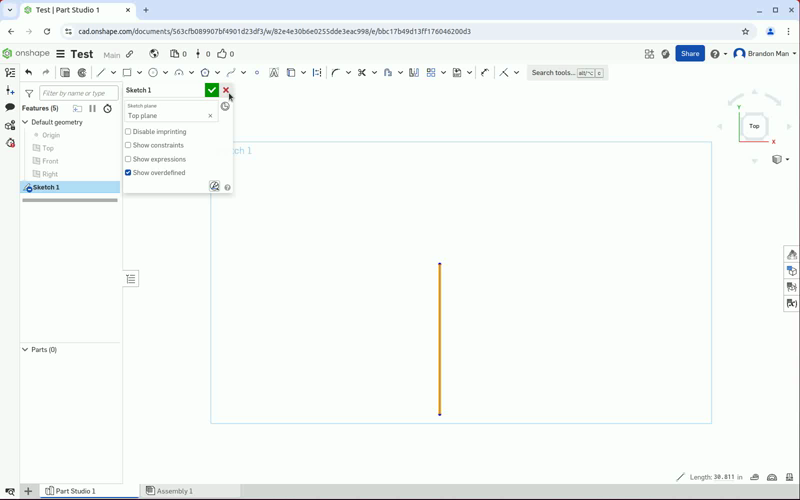
key(shift+h)
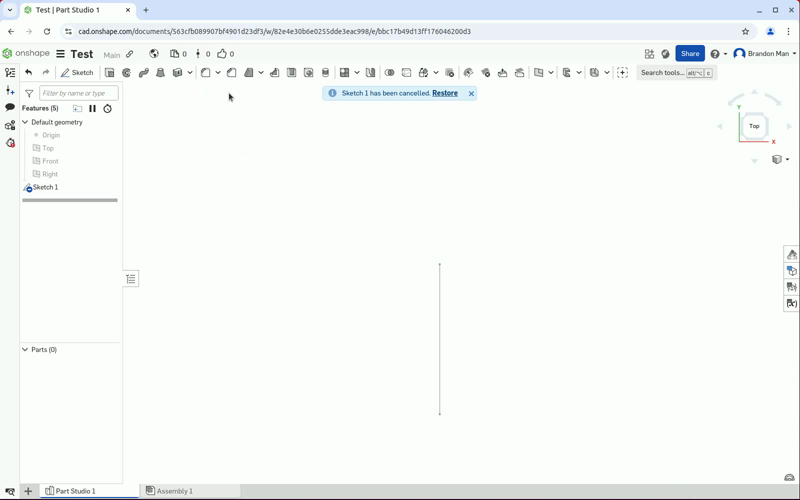
key(shift+s)
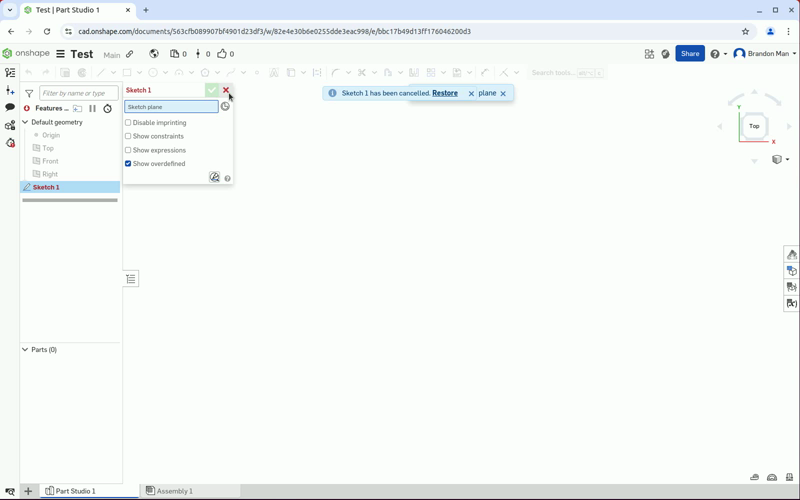
mouse_move(73, 150)
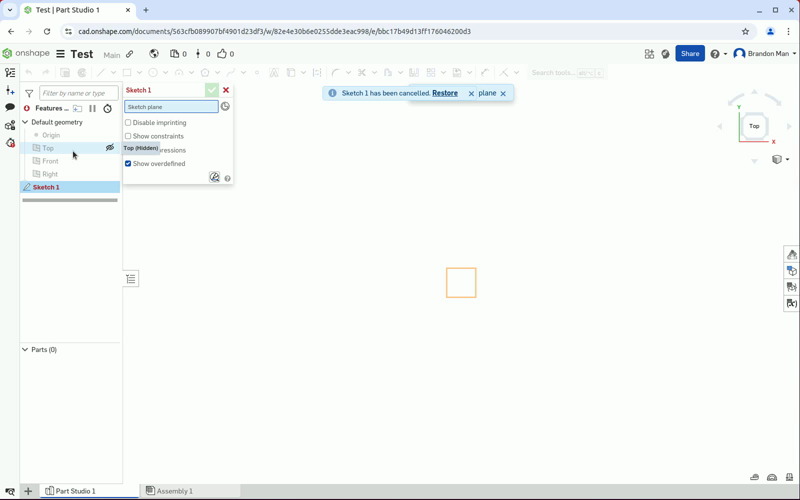
click(73, 150)
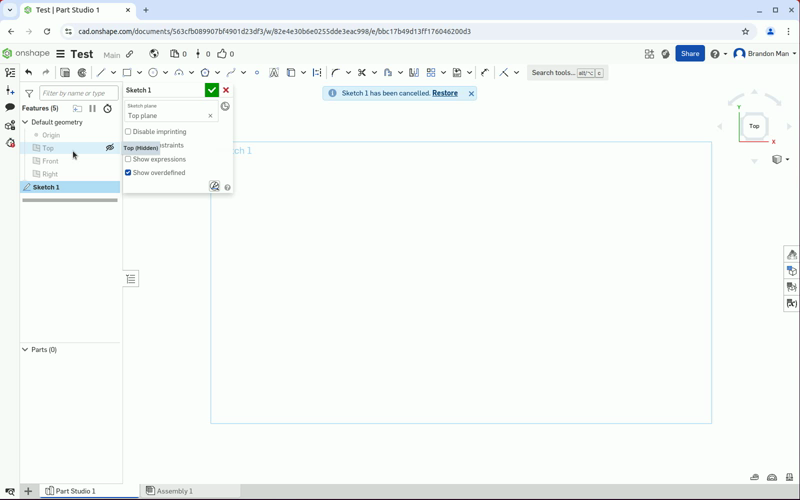
mouse_move(73, 352)
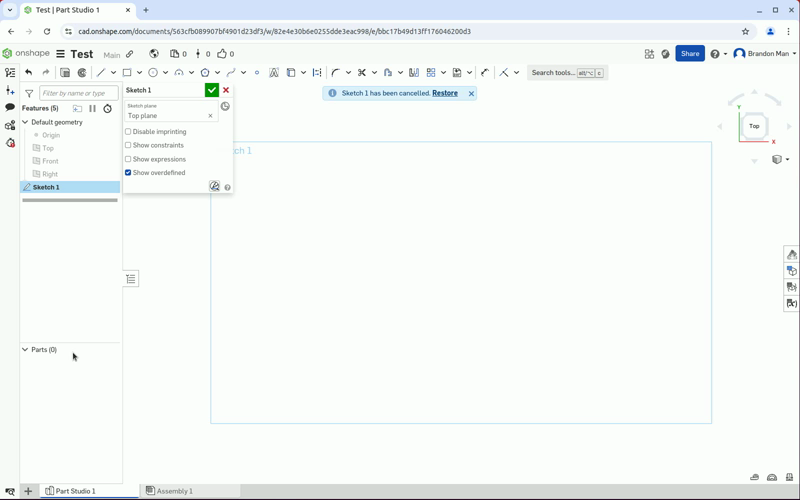
key(y)
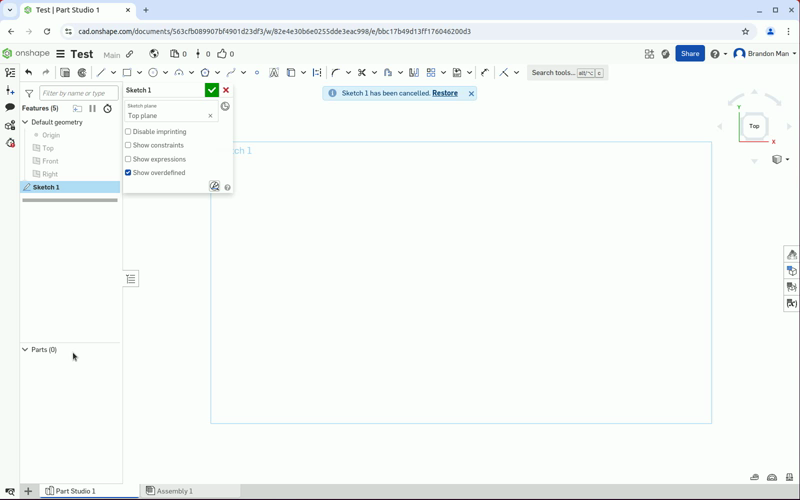
key(c)
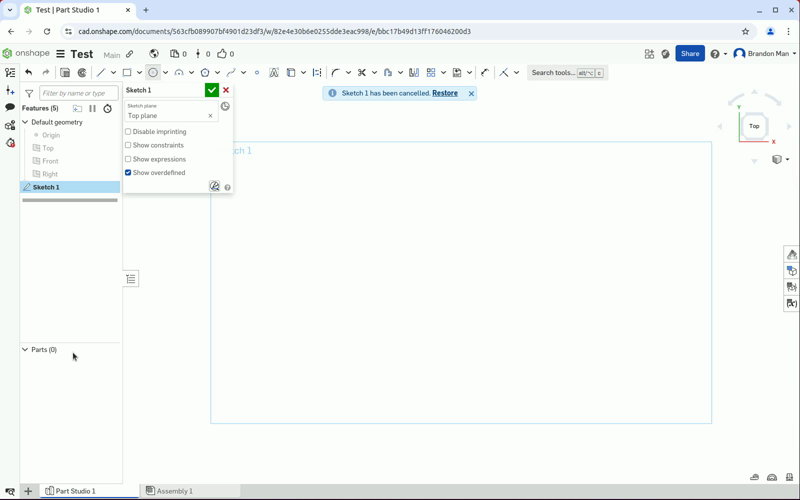
key_down(shift)
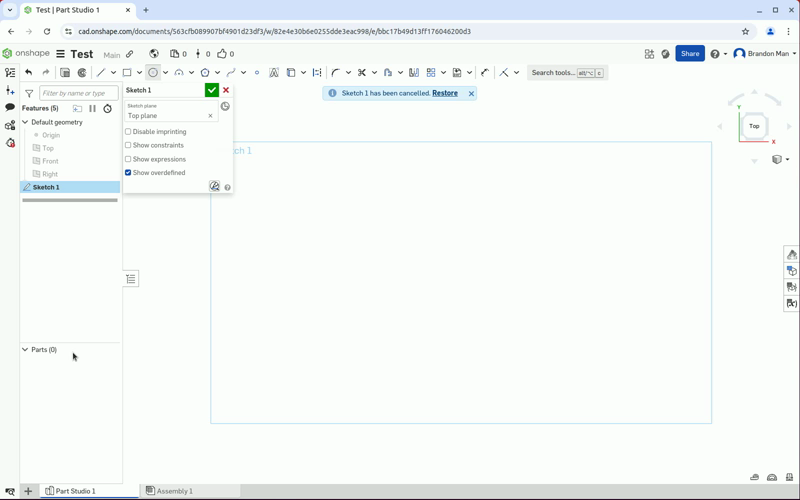
mouse_move(461, 282)
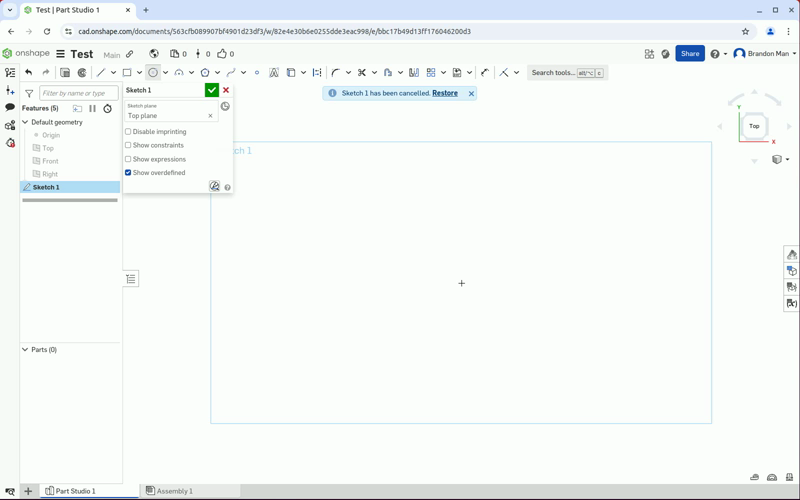
click(461, 282)
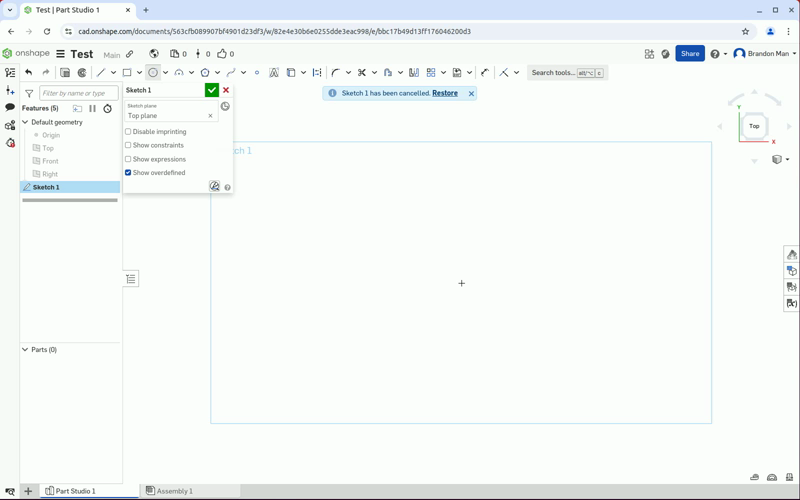
key_up(shift)
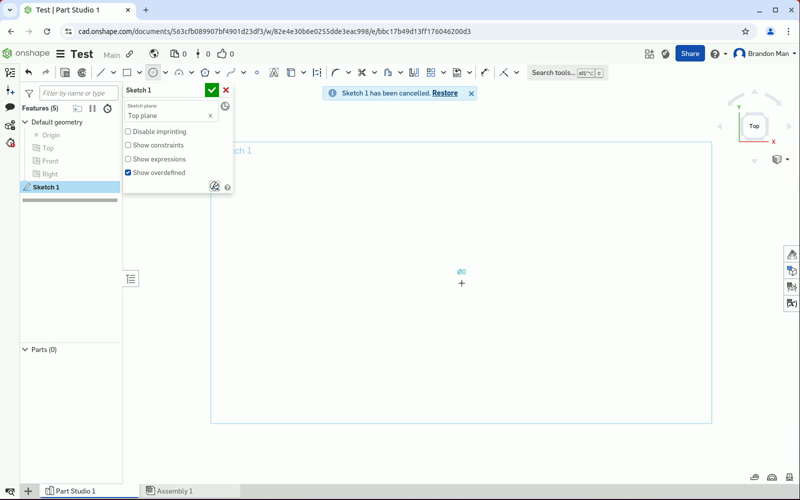
mouse_move(545, 282)
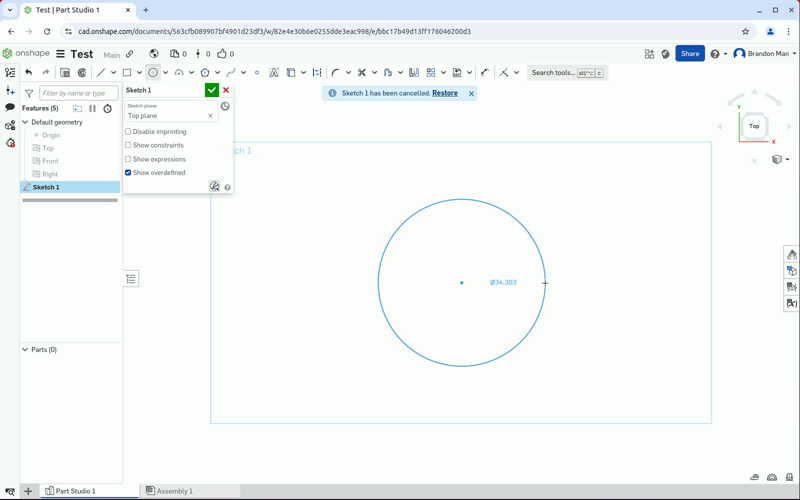
click(545, 282)
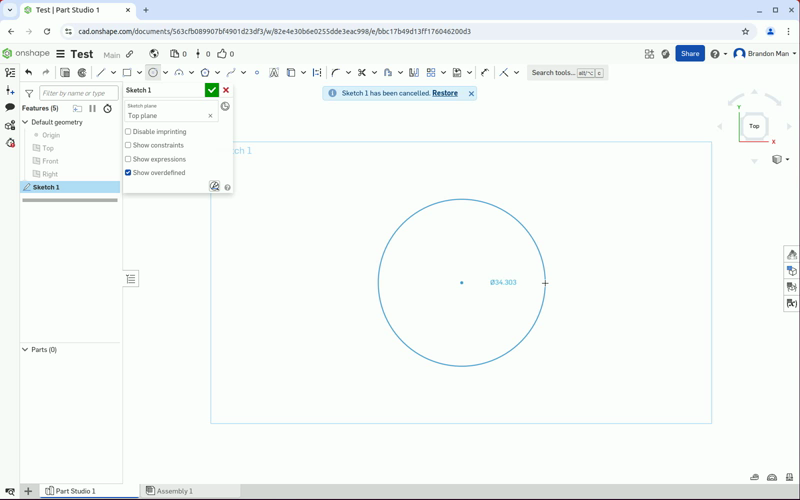
key(esc)
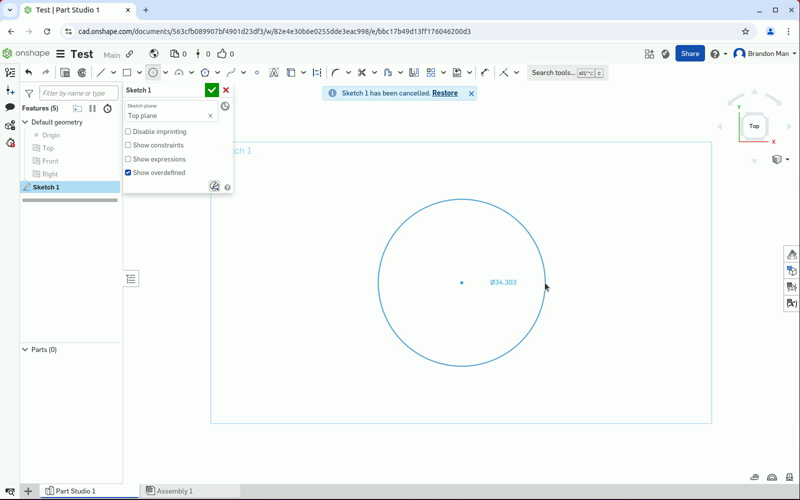
mouse_move(426, 264)
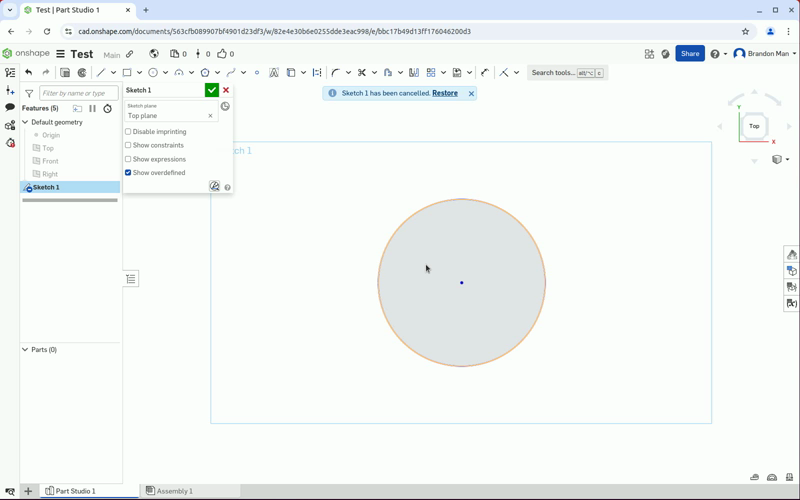
click(426, 264)
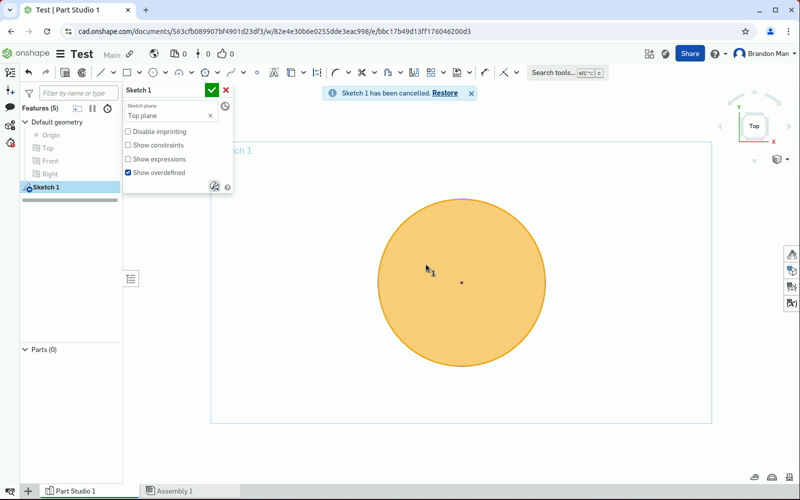
mouse_move(73, 352)
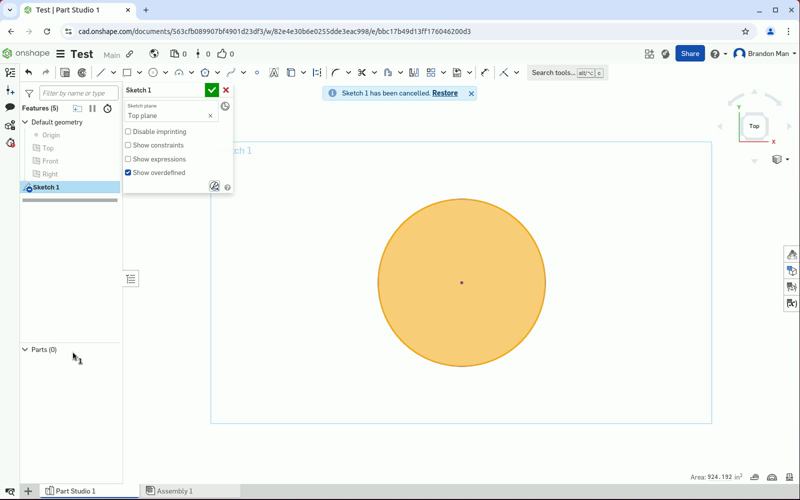
key(shift+y)
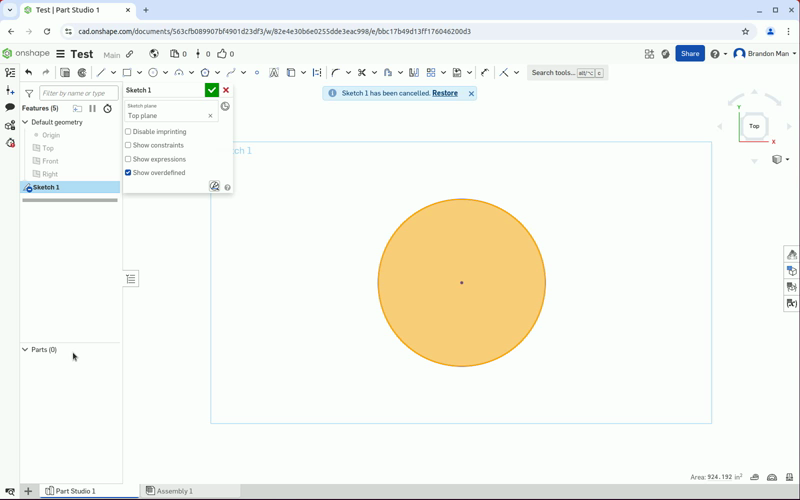
key(shift+e)
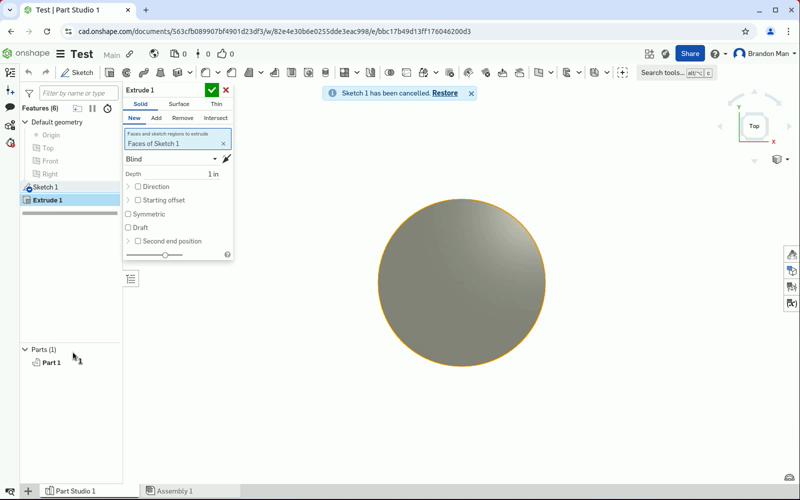
mouse_move(143, 106)
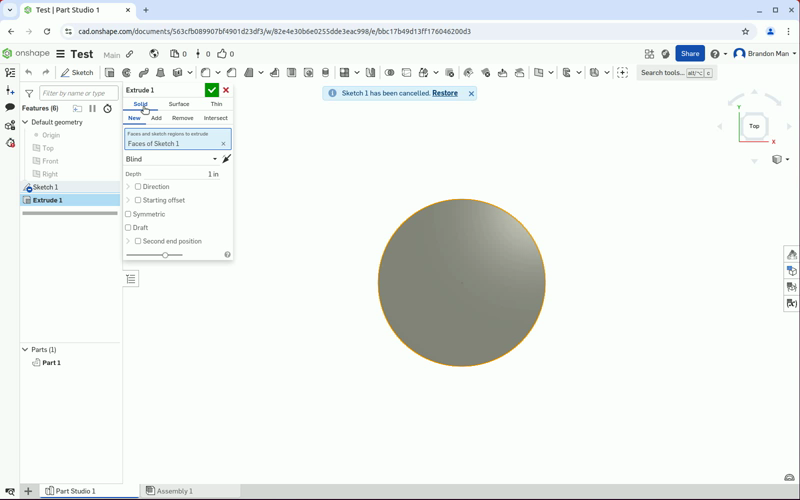
click(143, 106)
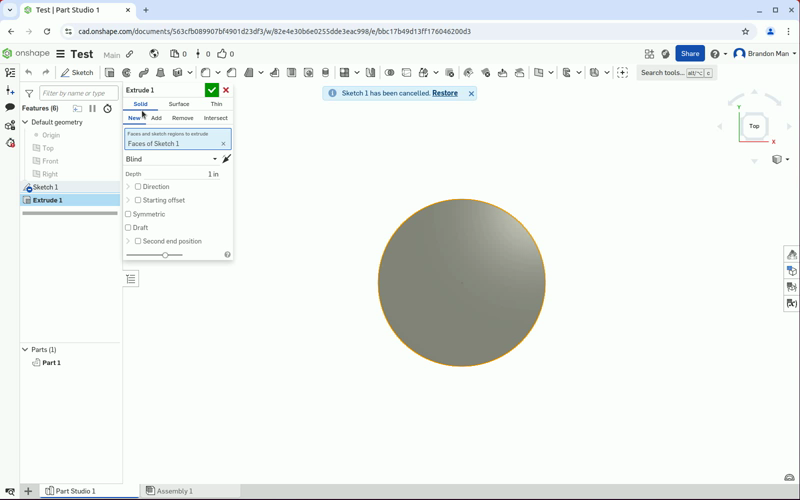
mouse_move(137, 120)
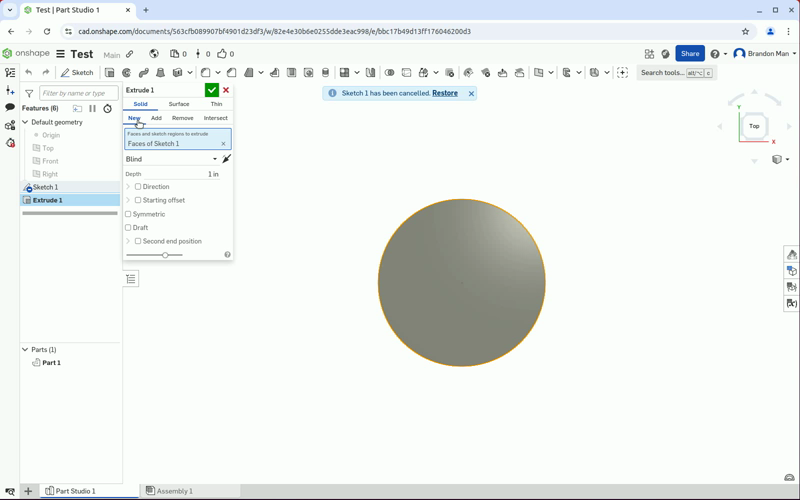
click(137, 120)
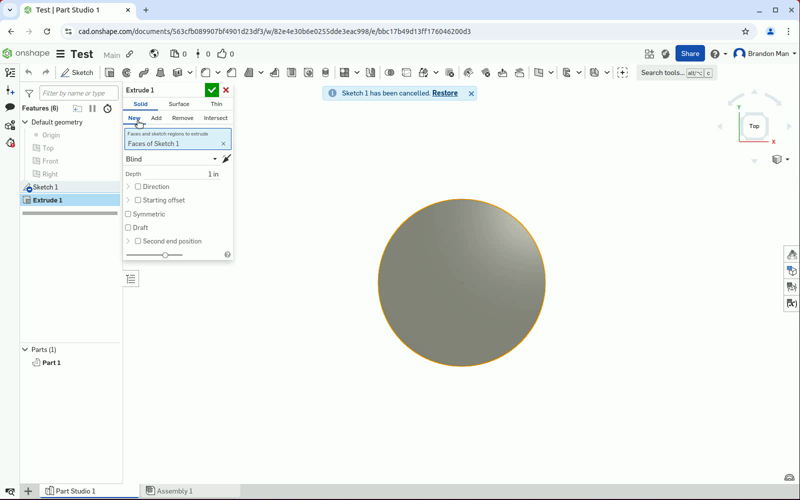
key(tab, 4)
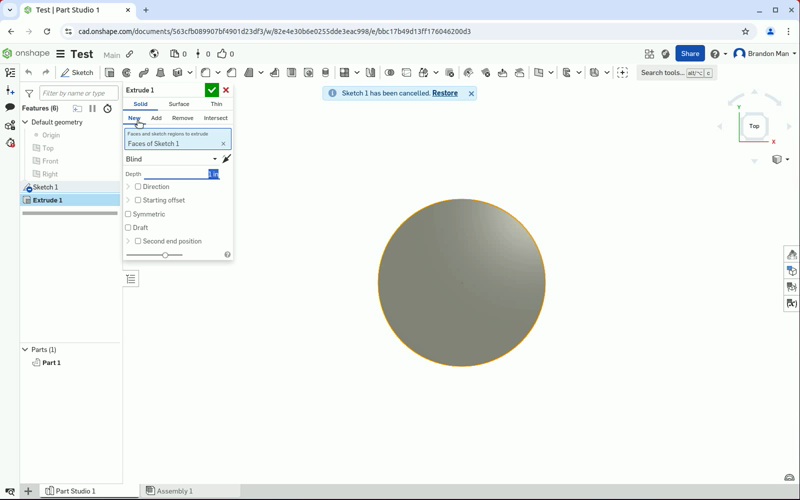
text(1.444)
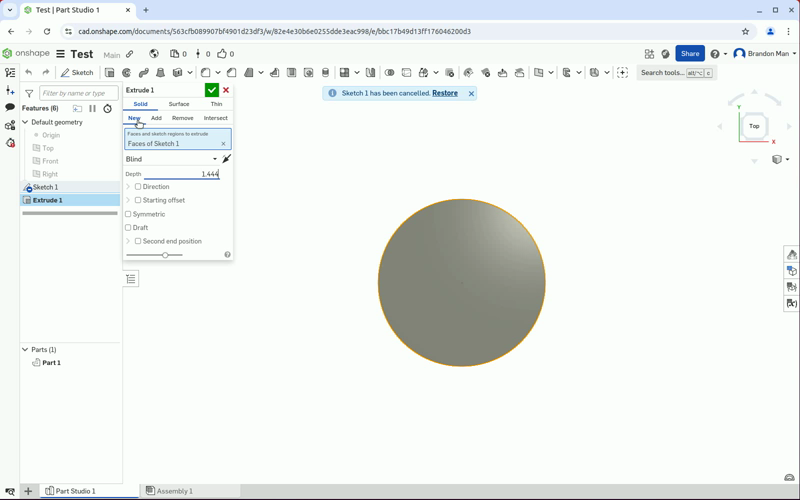
key(enter)
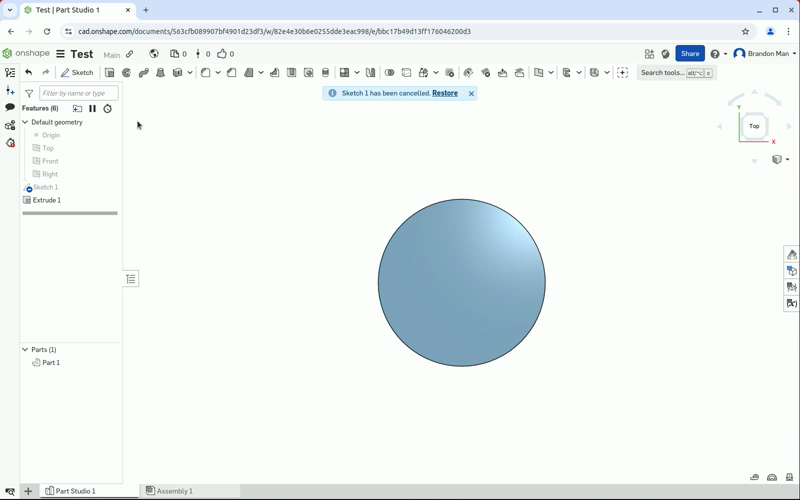
key(shift+h)
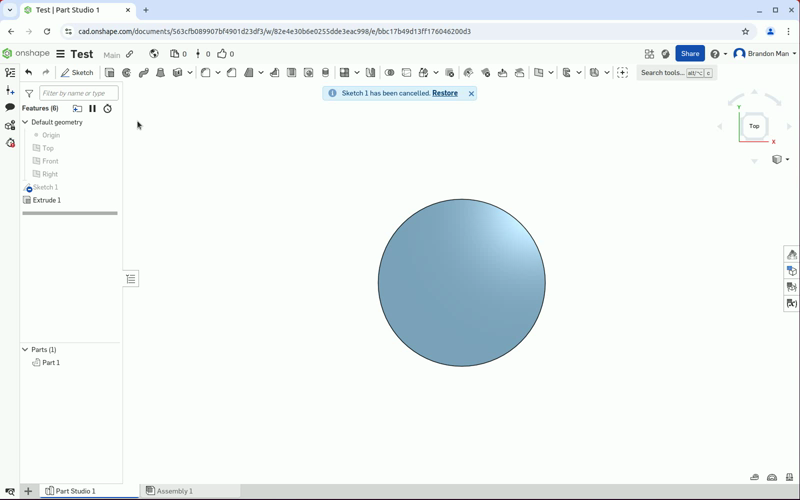
key(shift+h)
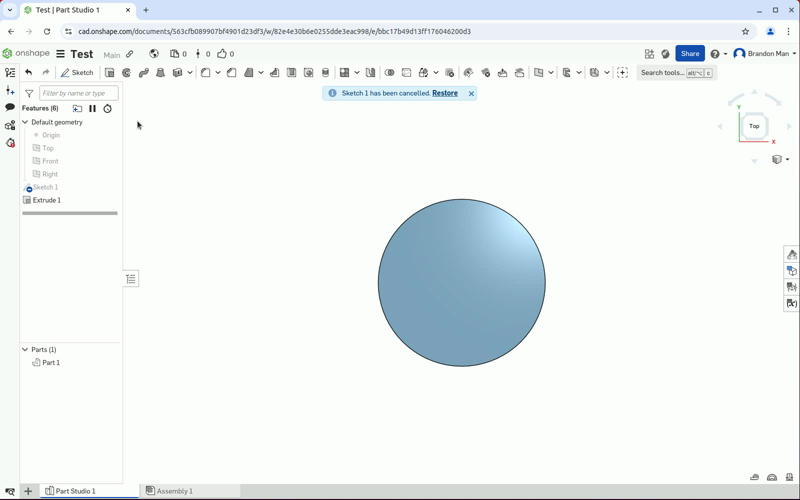
mouse_move(73, 189)
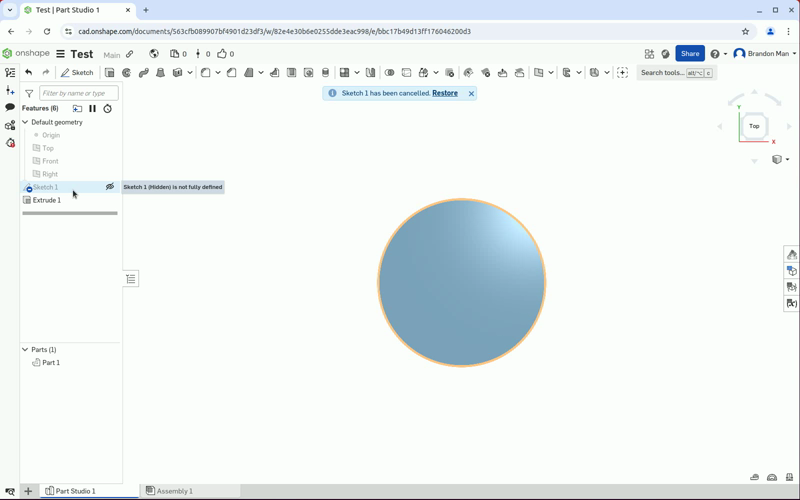
click(73, 189)
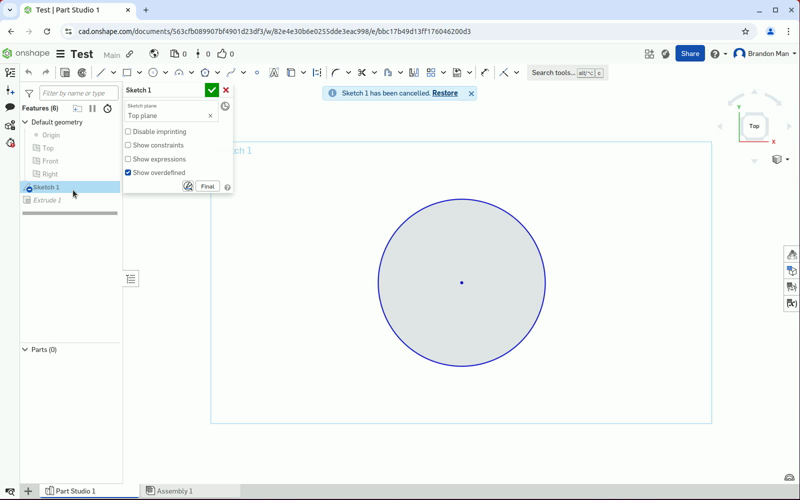
mouse_move(229, 92)
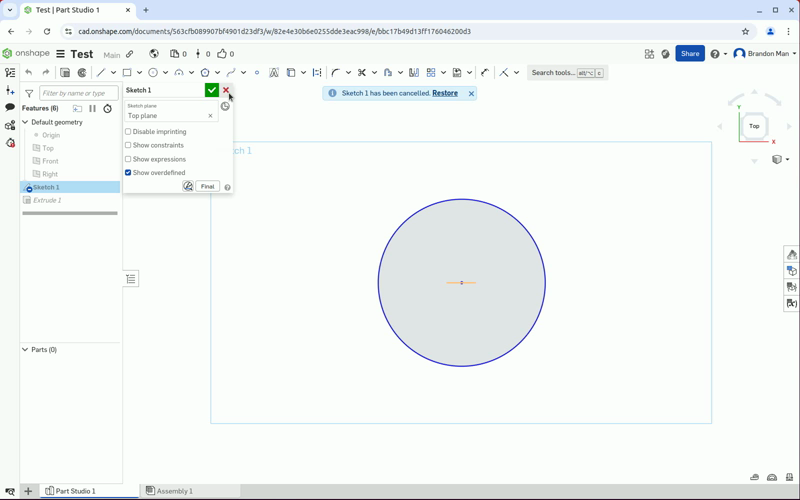
click(229, 92)
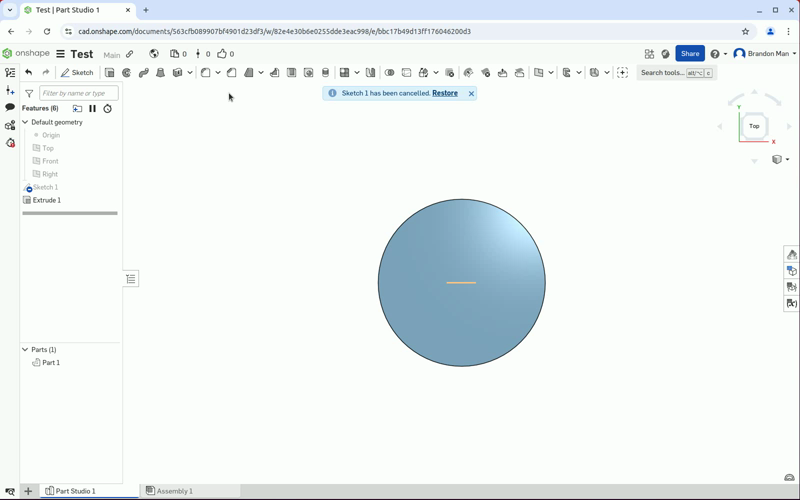
mouse_move(541, 75)
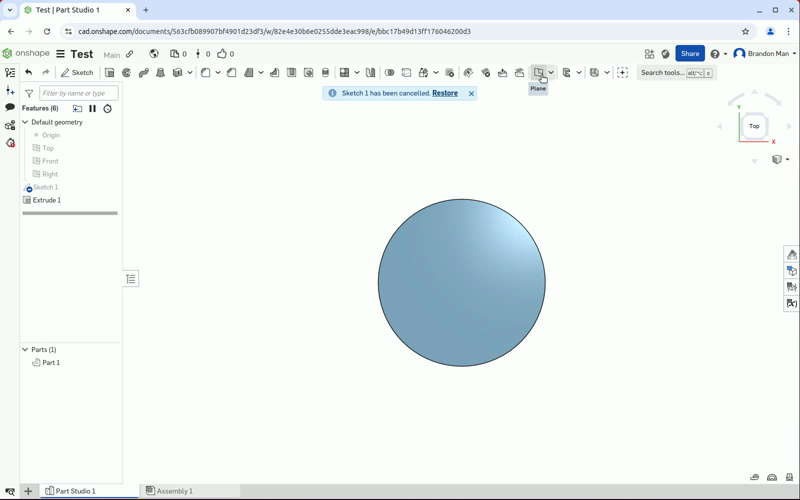
click(541, 75)
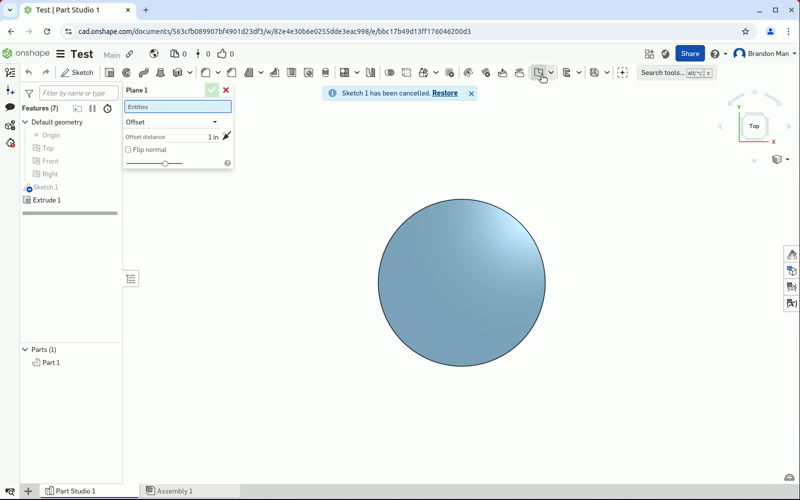
mouse_move(73, 150)
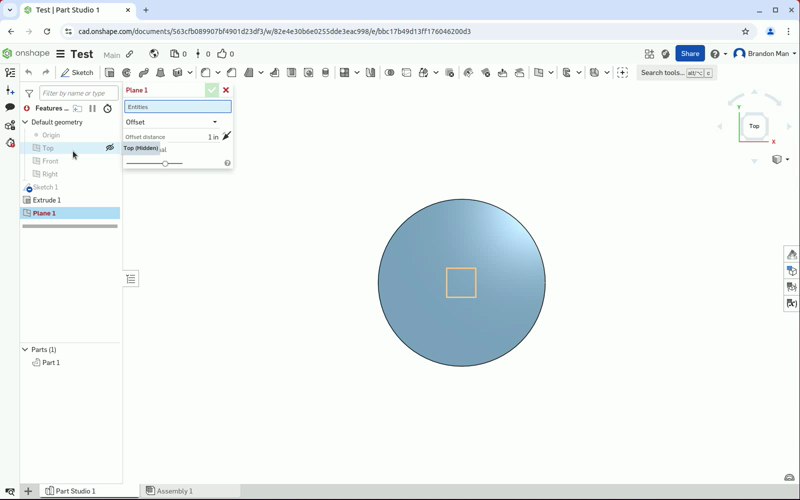
click(73, 150)
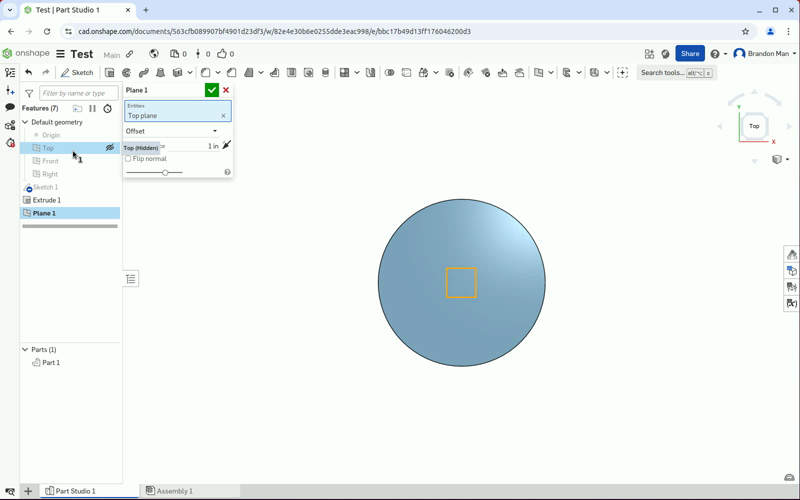
key(tab, 2)
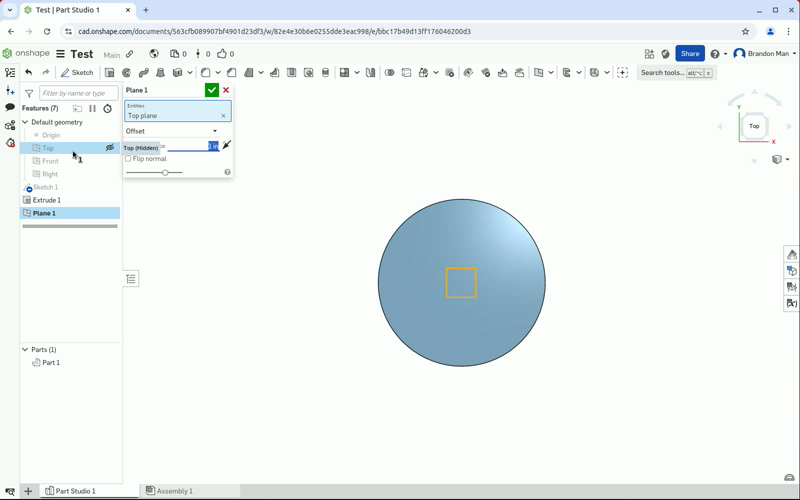
text(1.448)
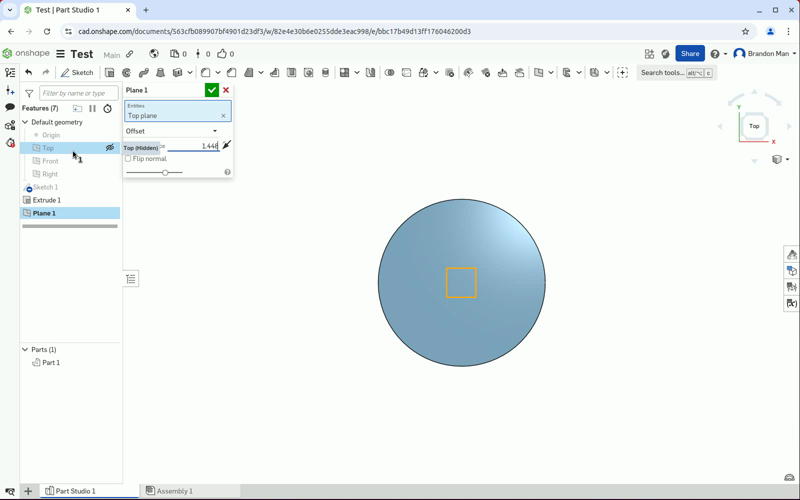
key(enter, 2)
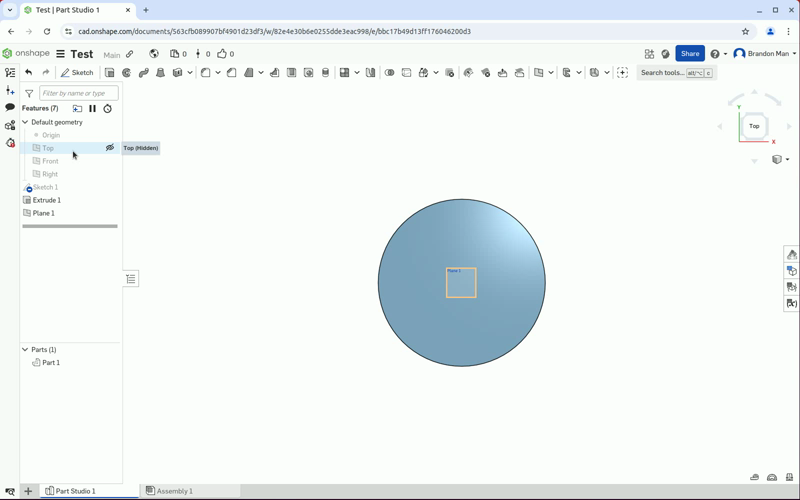
key(shift+s)
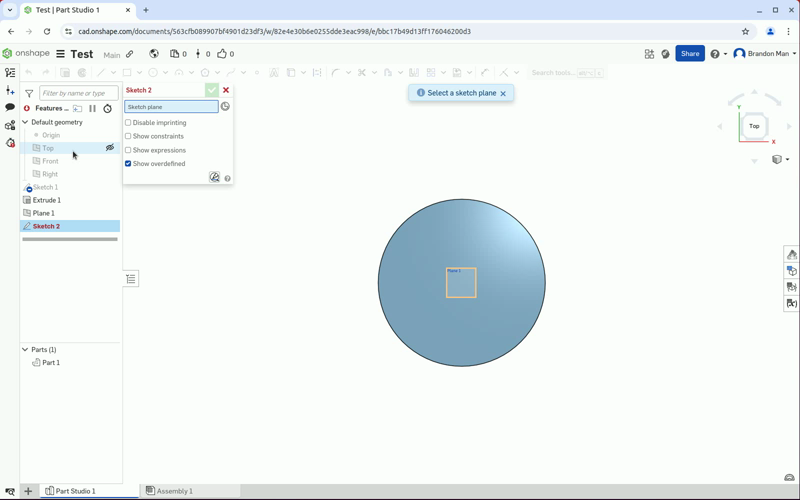
mouse_move(73, 215)
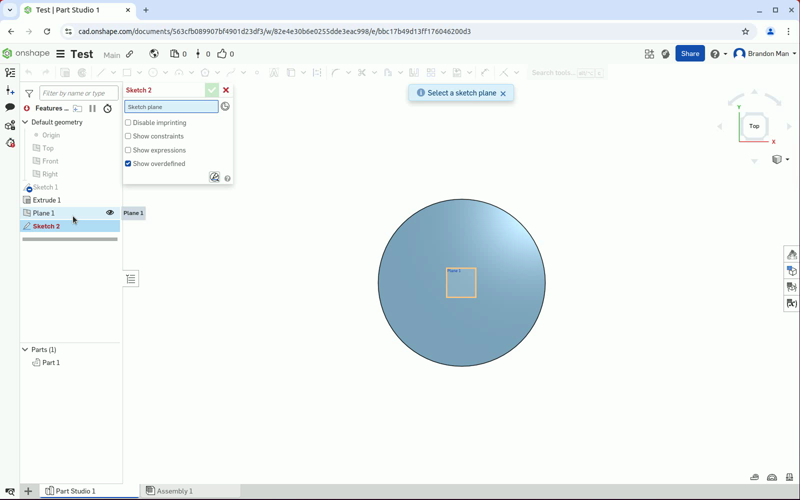
click(73, 215)
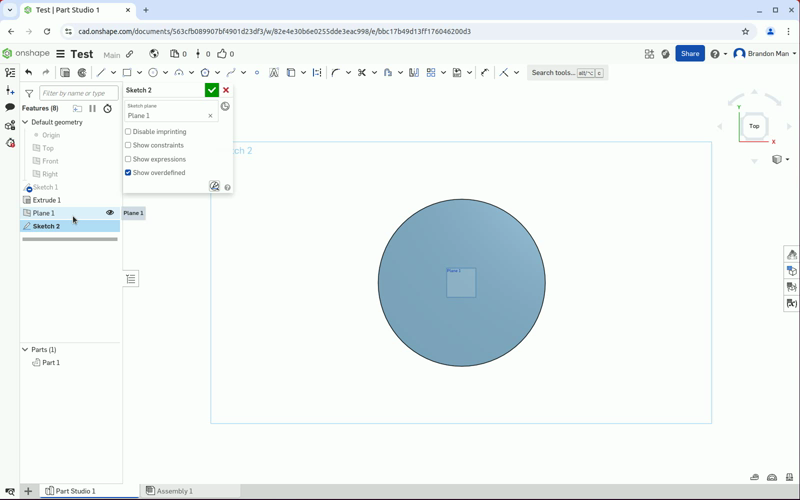
mouse_move(73, 352)
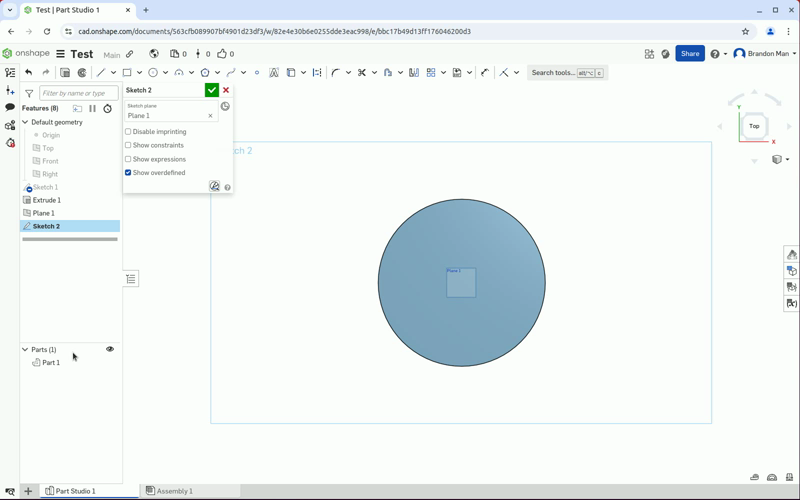
key(y)
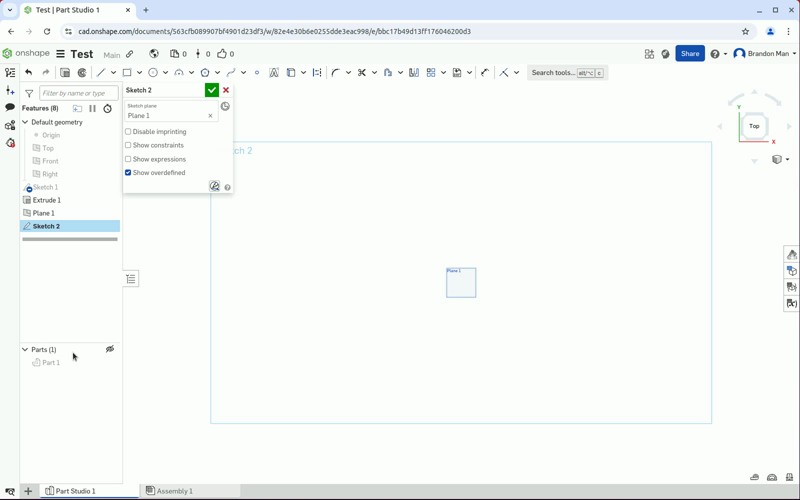
key(c)
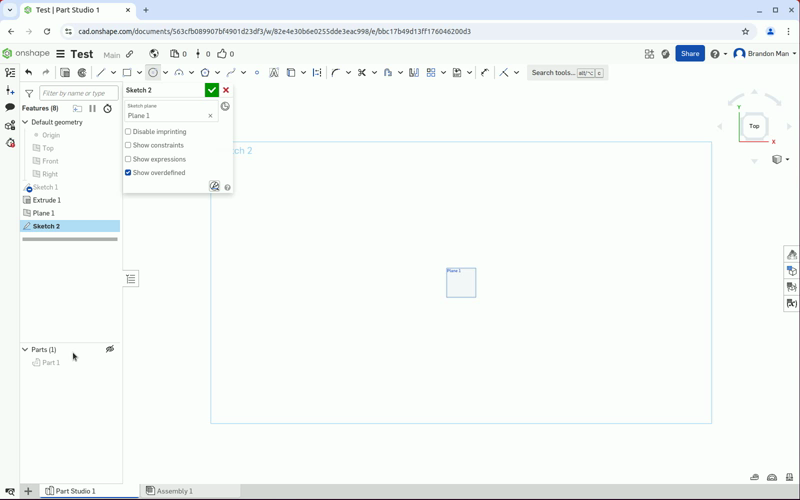
key_down(shift)
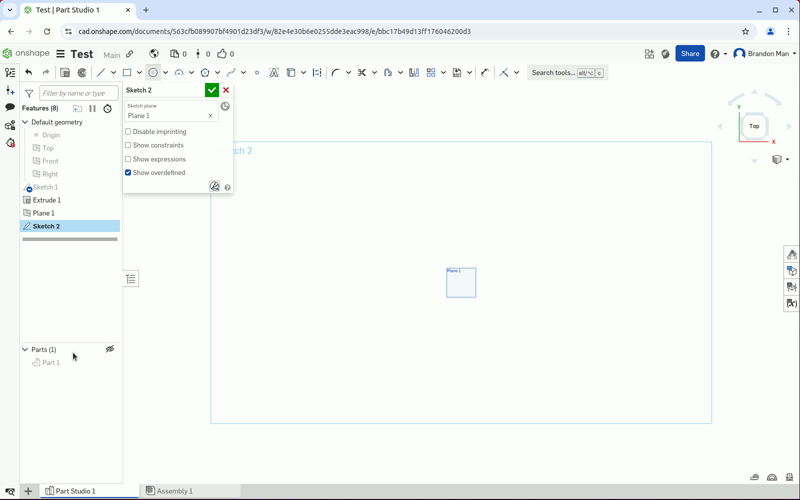
mouse_move(461, 282)
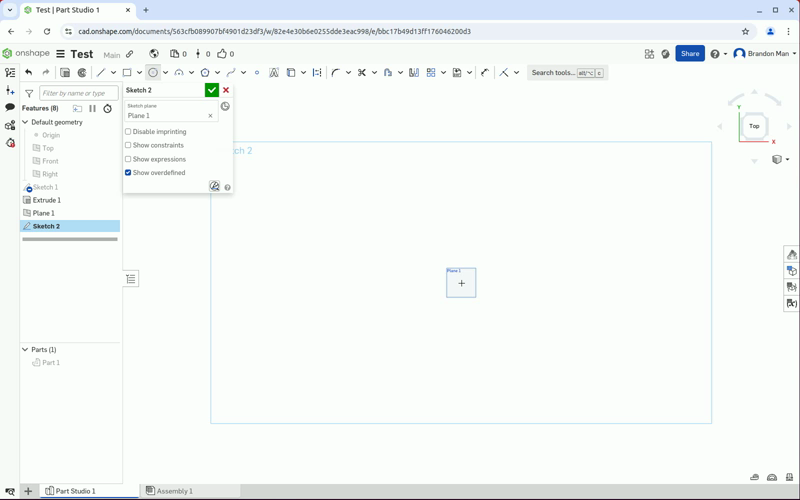
click(461, 282)
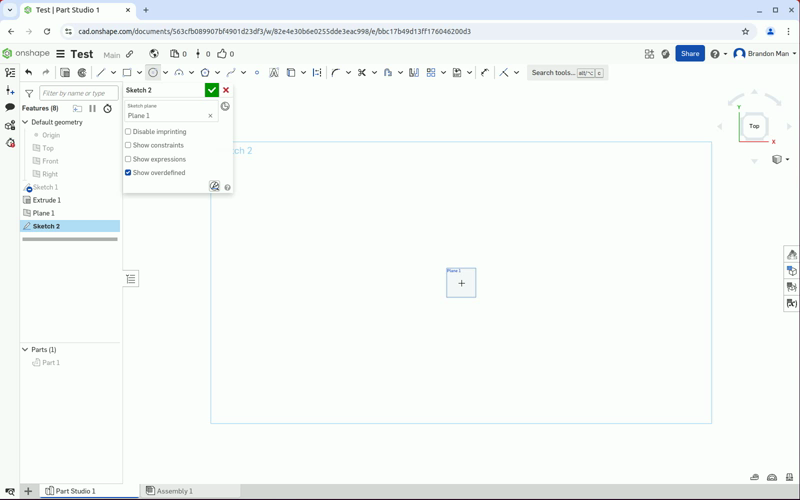
key_up(shift)
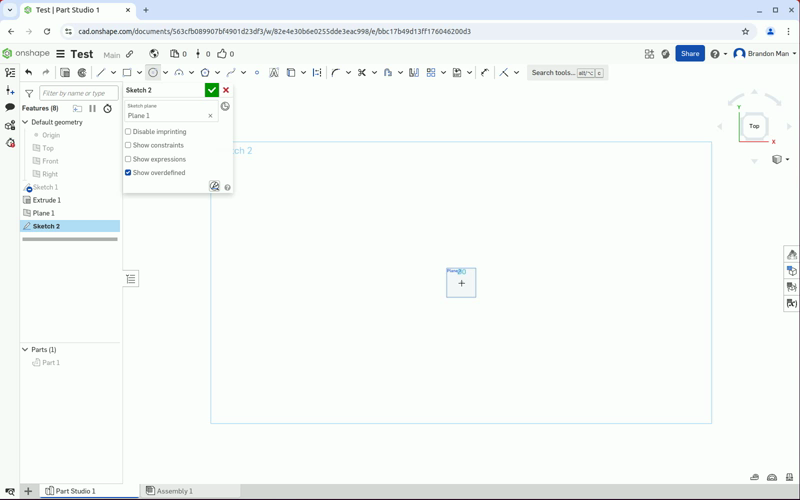
mouse_move(545, 282)
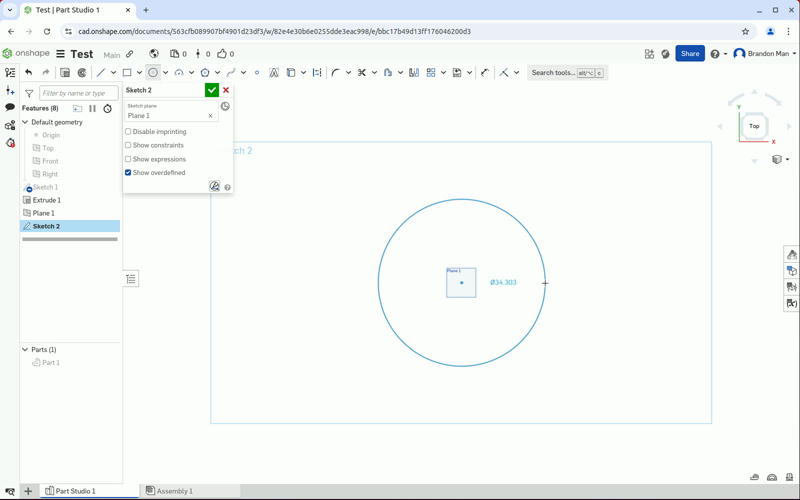
click(545, 282)
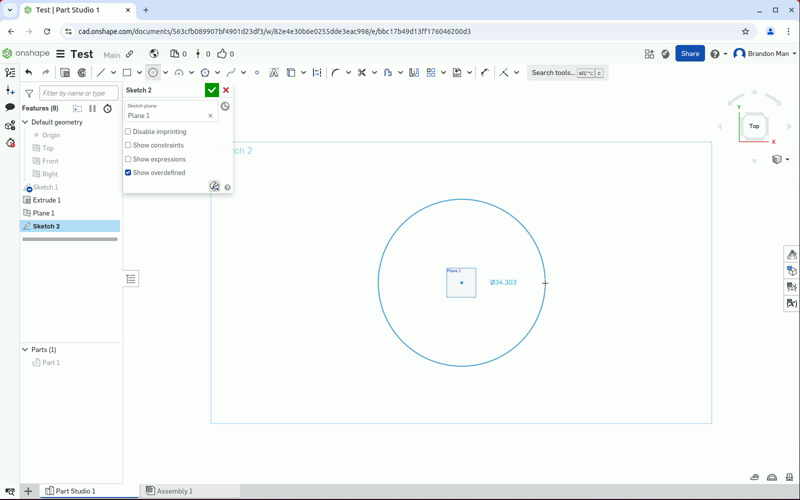
key(esc)
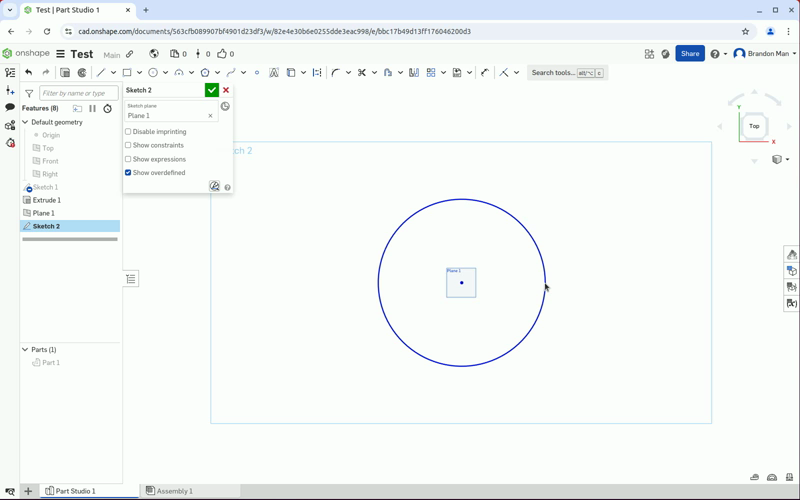
key(c)
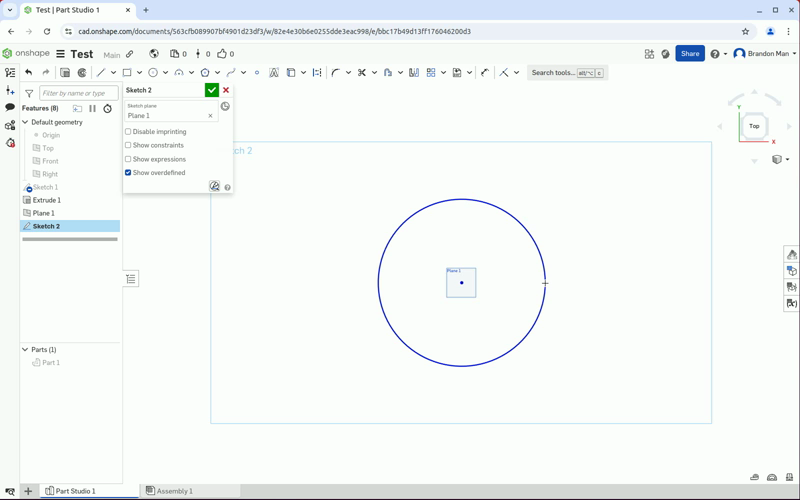
key_down(shift)
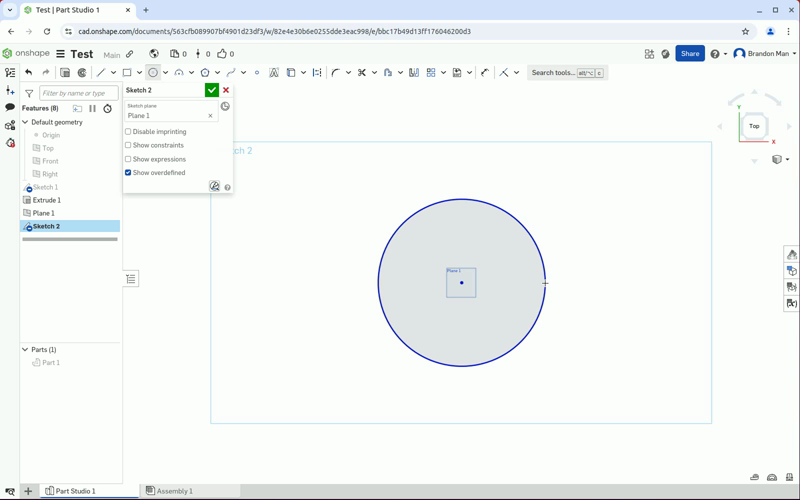
mouse_move(461, 282)
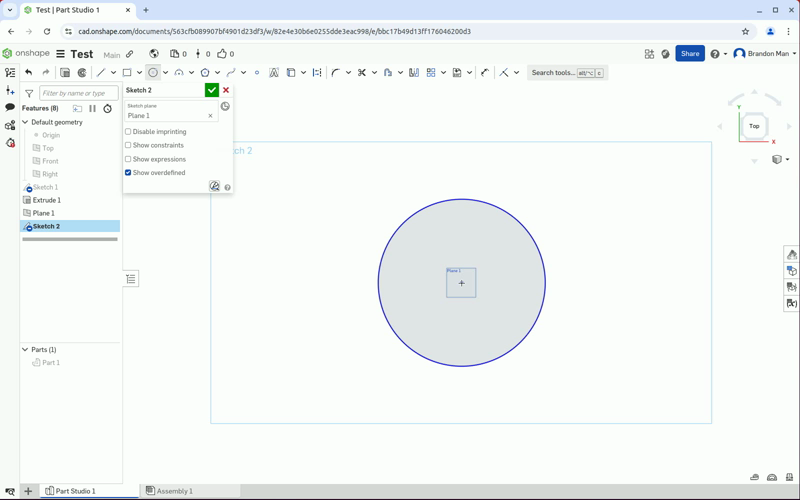
click(461, 282)
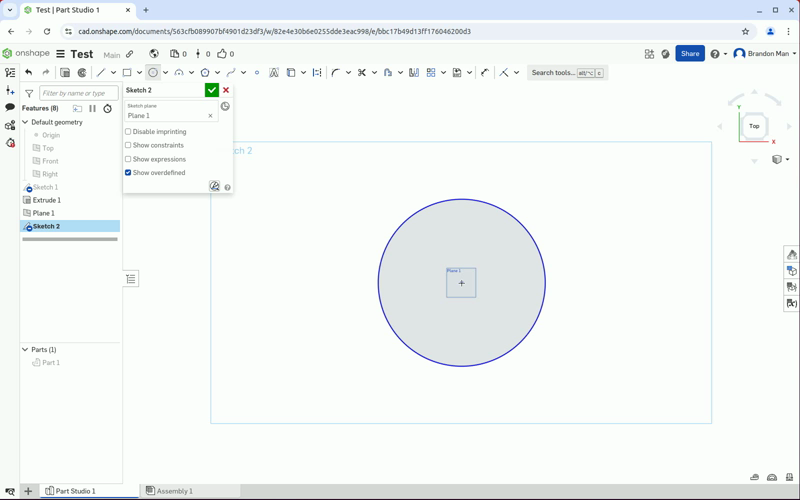
key_up(shift)
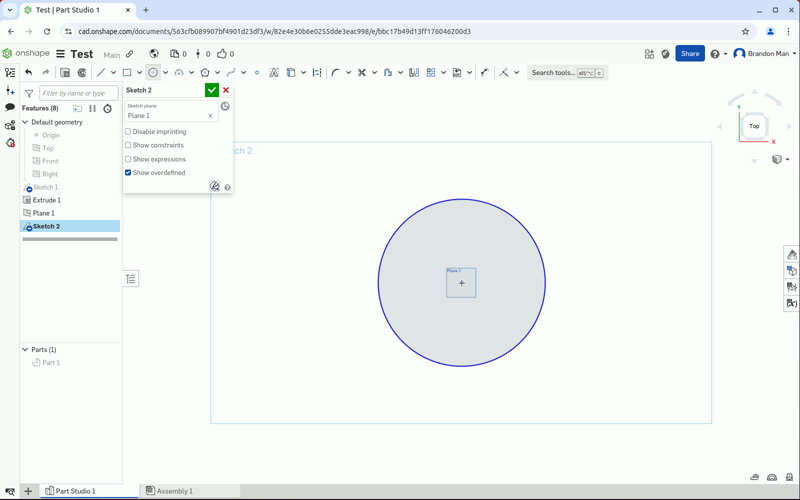
mouse_move(540, 282)
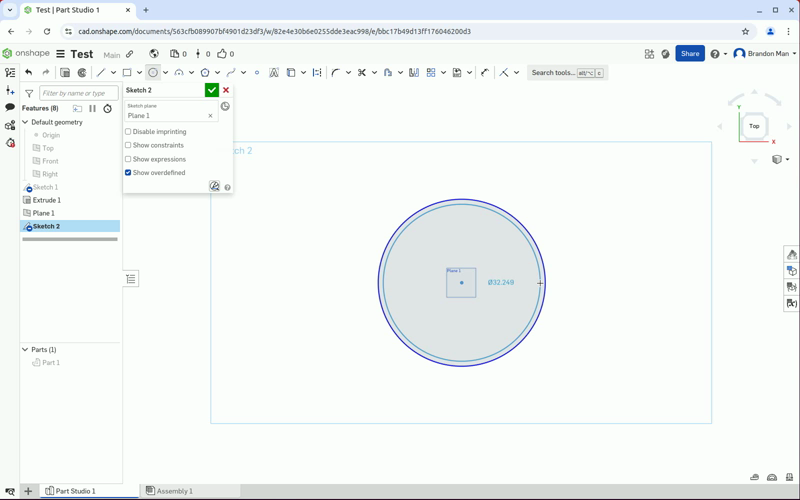
click(540, 282)
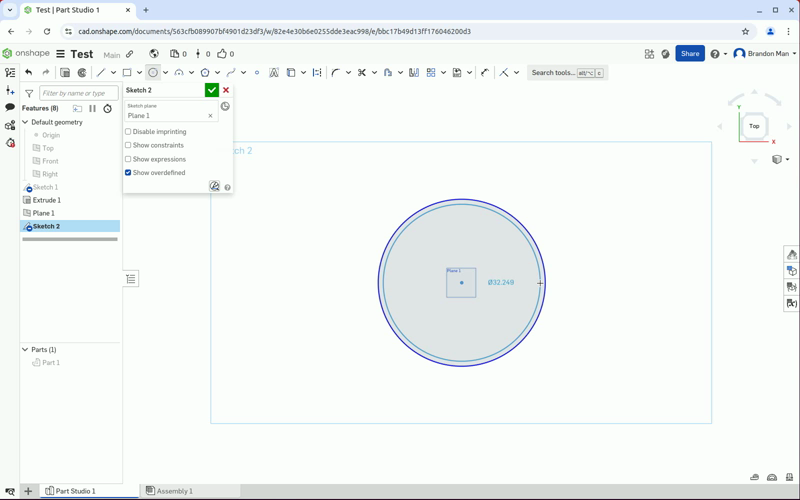
key(esc)
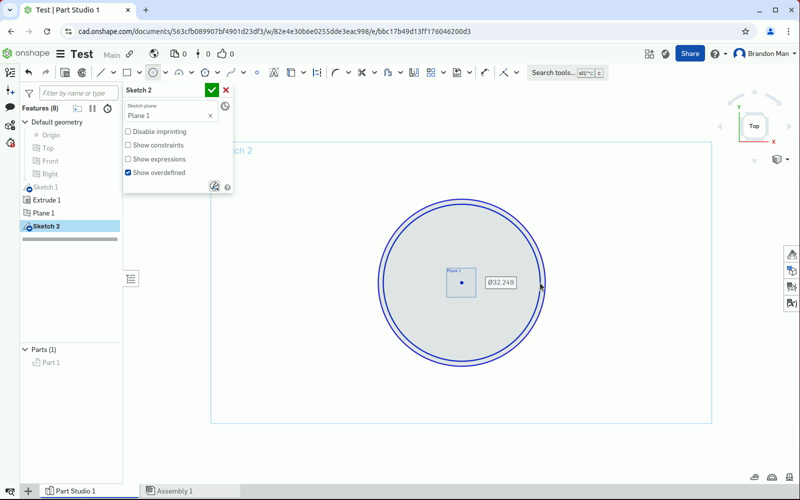
mouse_move(497, 211)
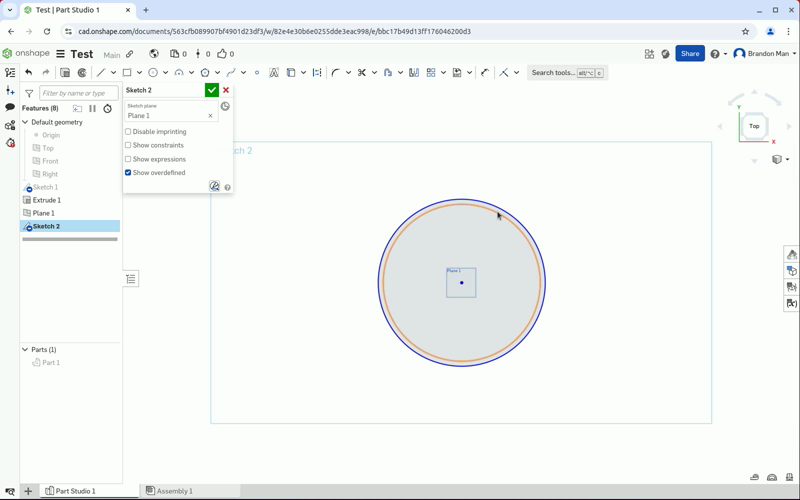
click(497, 211)
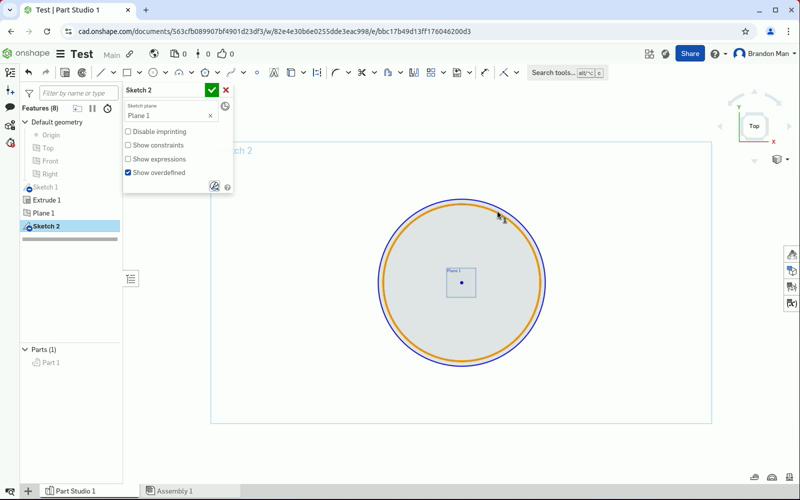
mouse_move(73, 352)
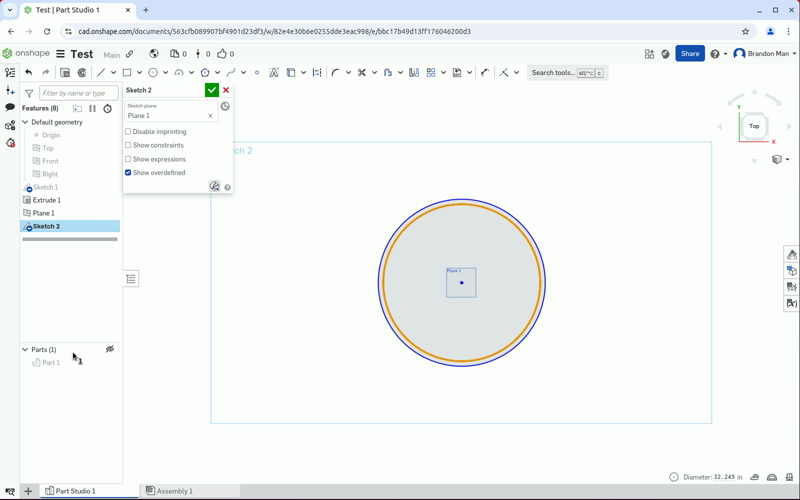
key(shift+y)
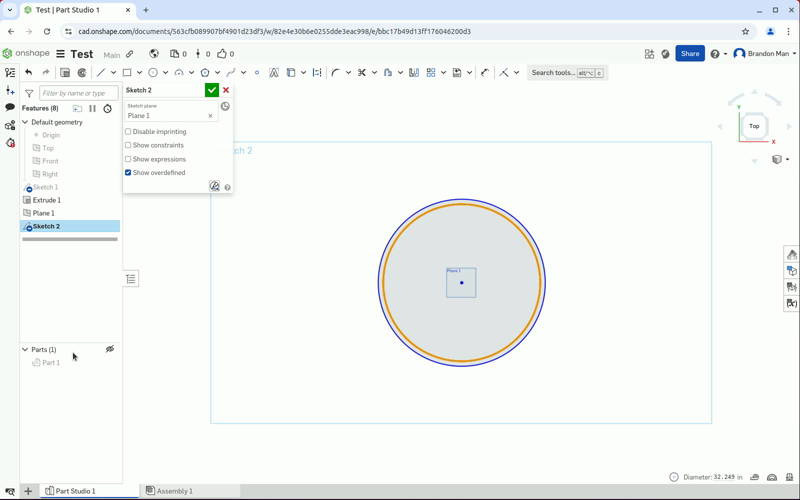
key(shift+e)
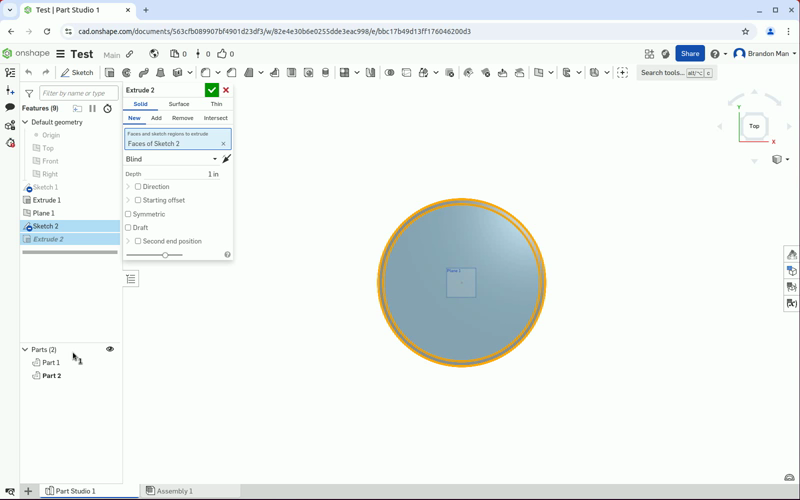
mouse_move(143, 106)
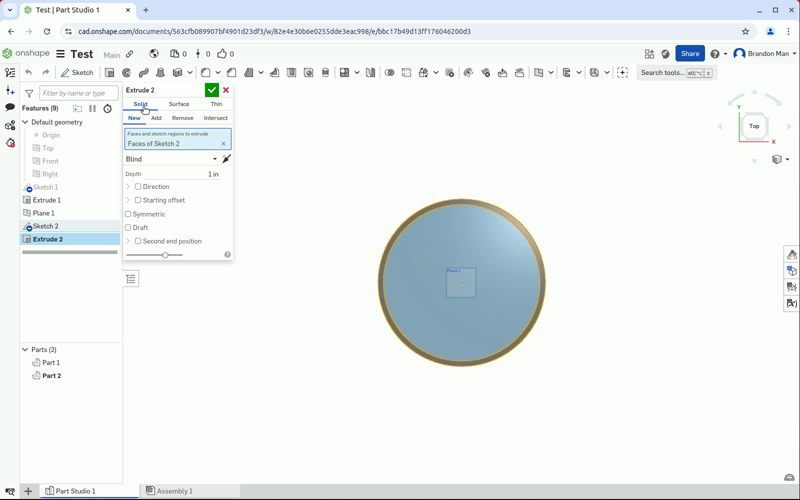
click(143, 106)
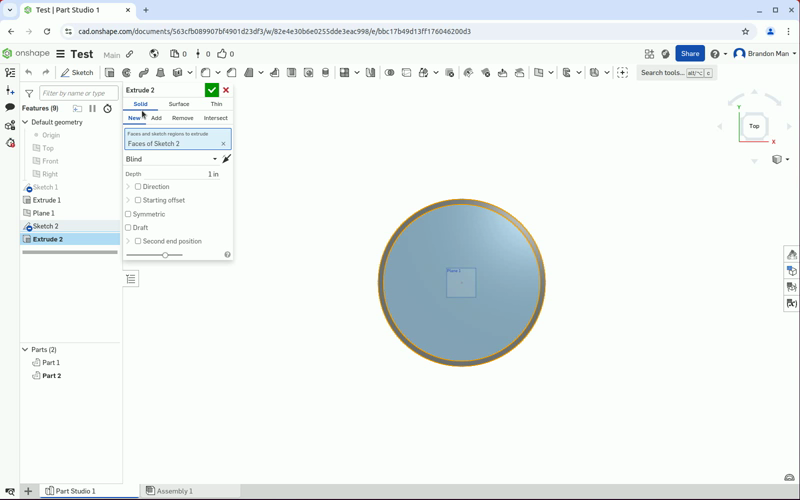
mouse_move(137, 120)
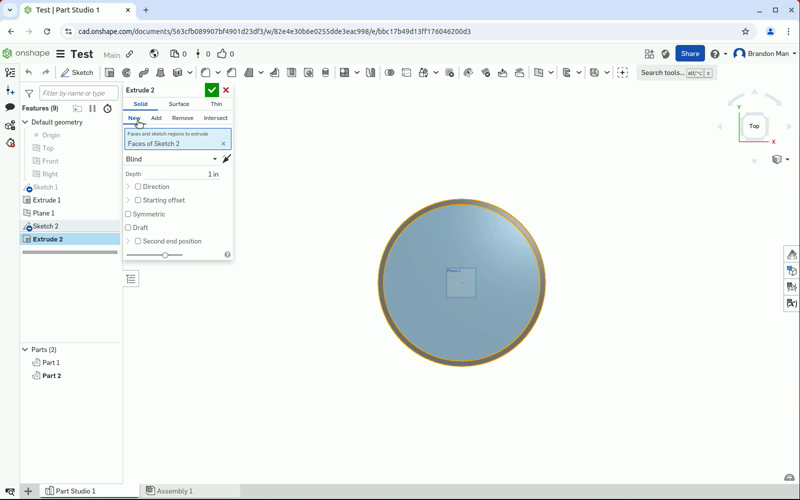
click(137, 120)
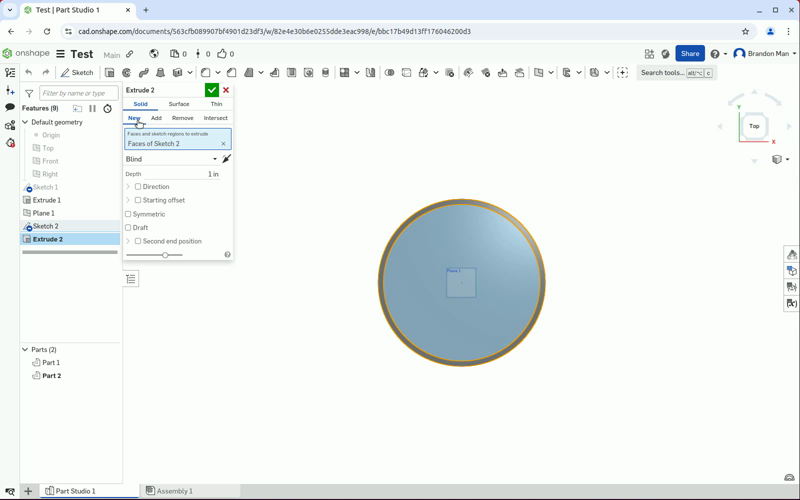
key(tab, 4)
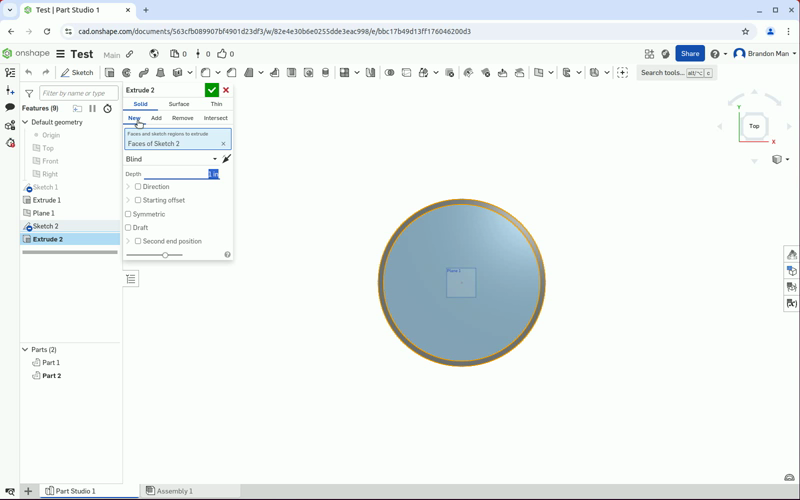
text(21.664)
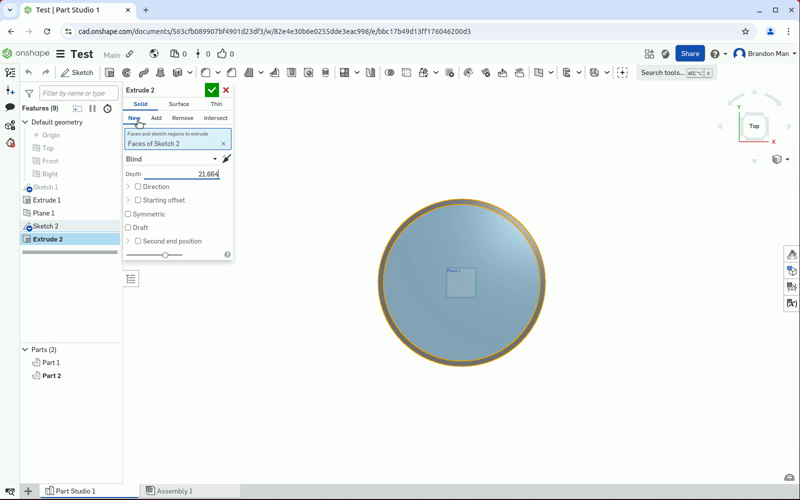
key(enter)
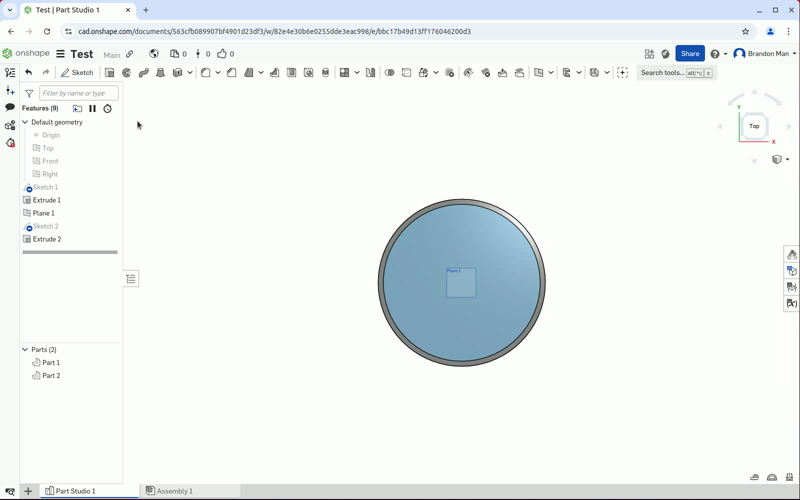
key(shift+h)
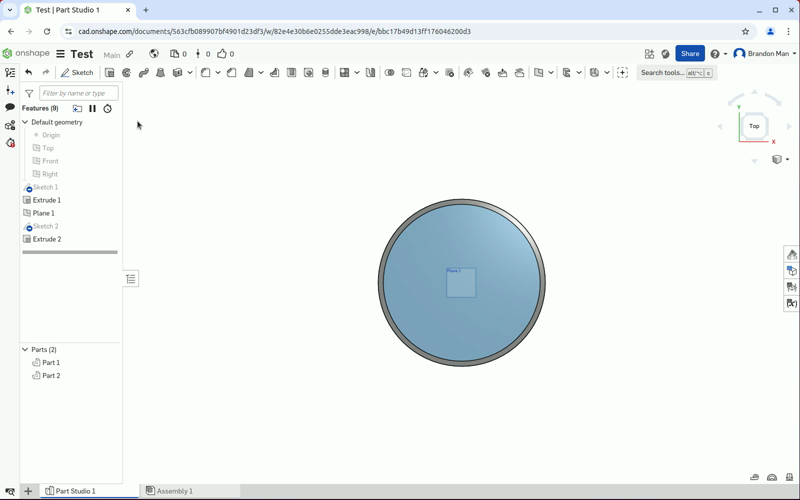
key(shift+h)
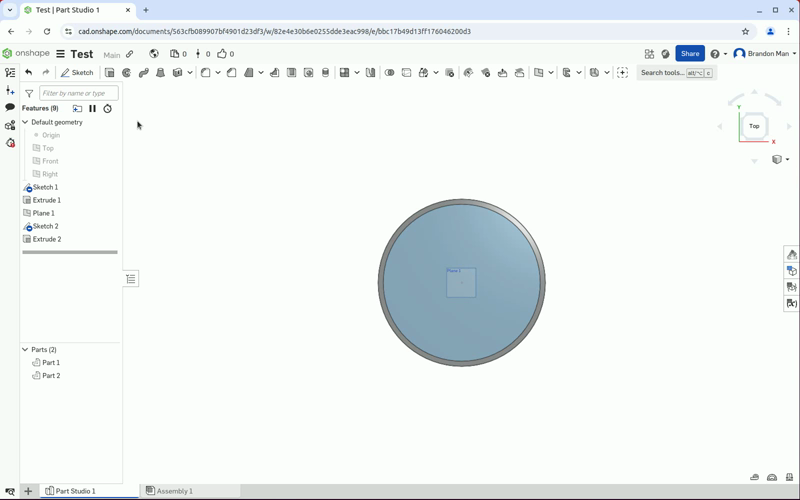
key(shift+7)
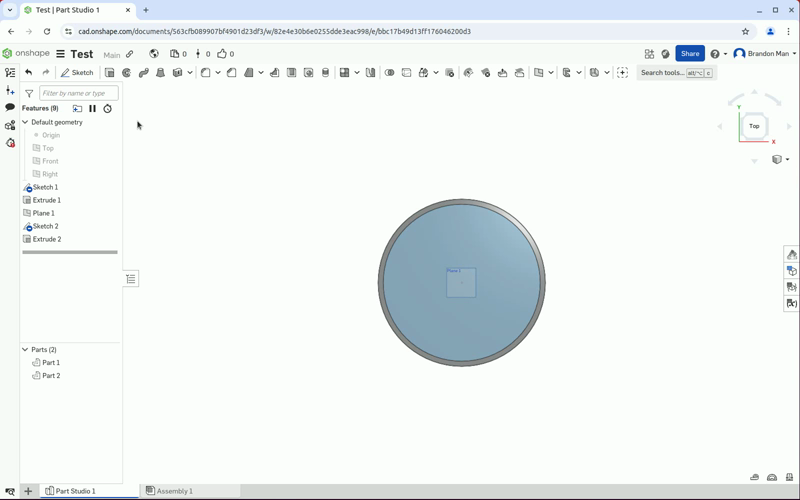
key(up, 3)
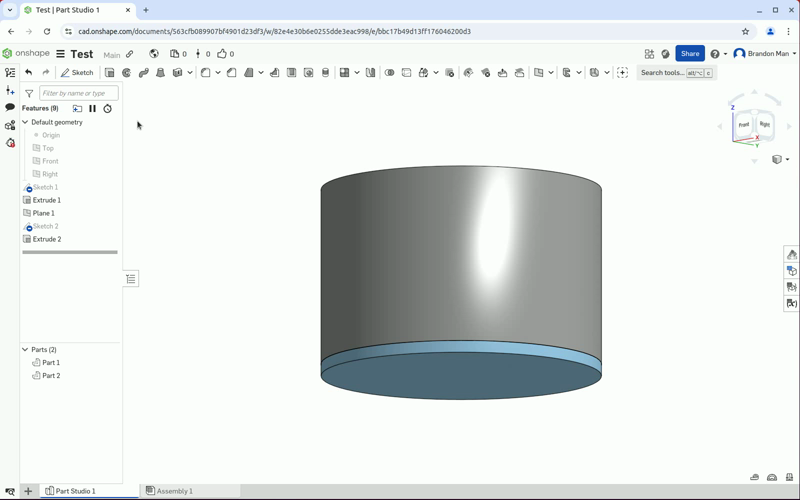
key(left, 3)
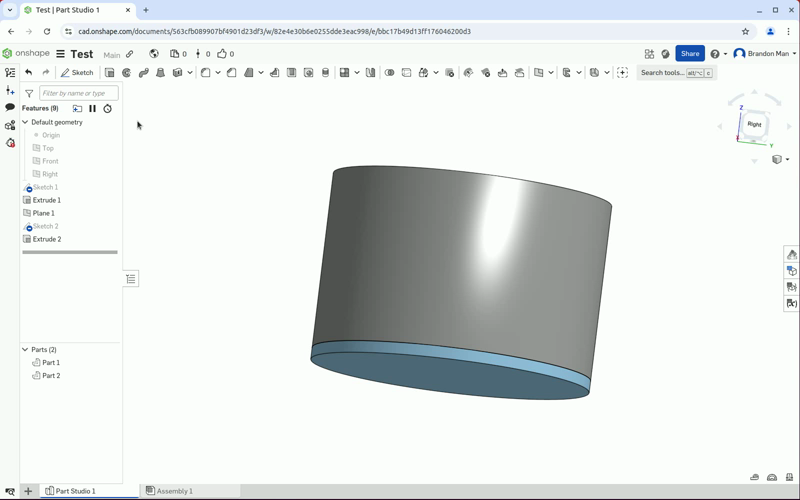
key(right, 3)
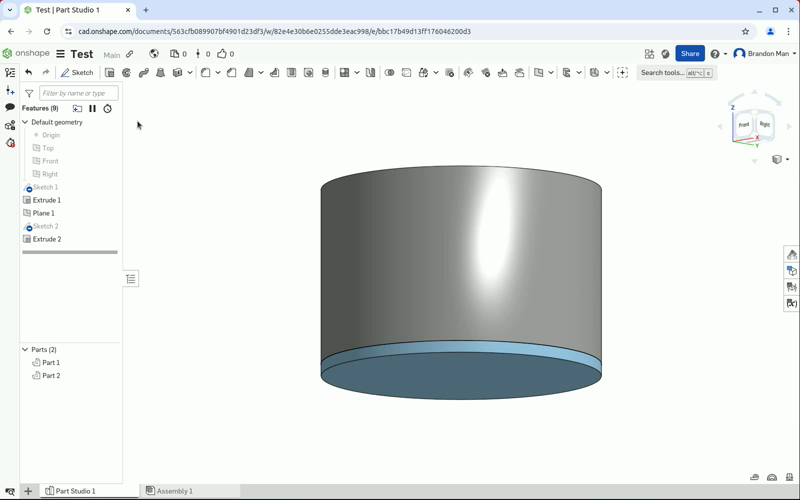
key(down, 3)
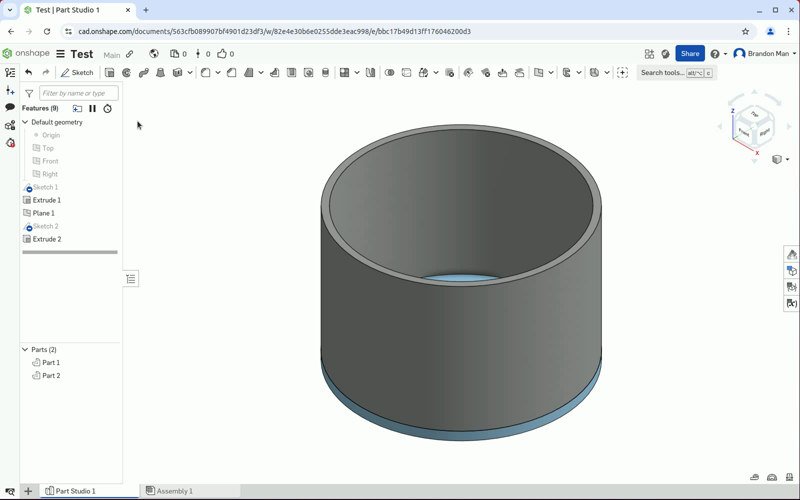
mouse_move(73, 189)
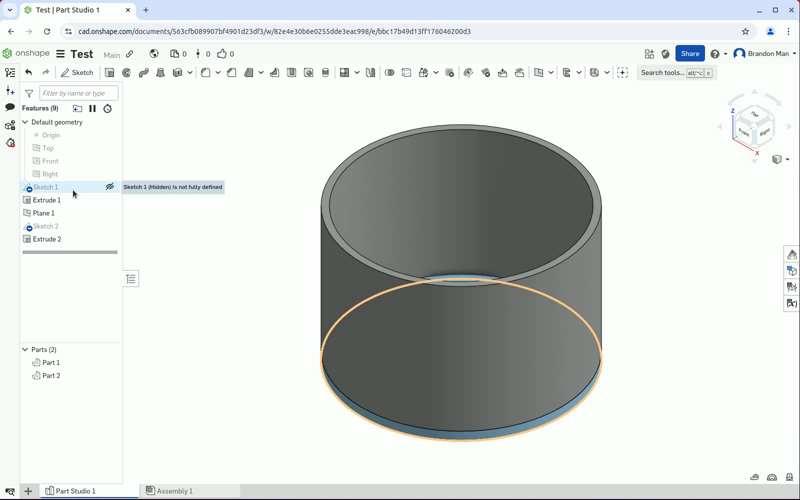
click(73, 189)